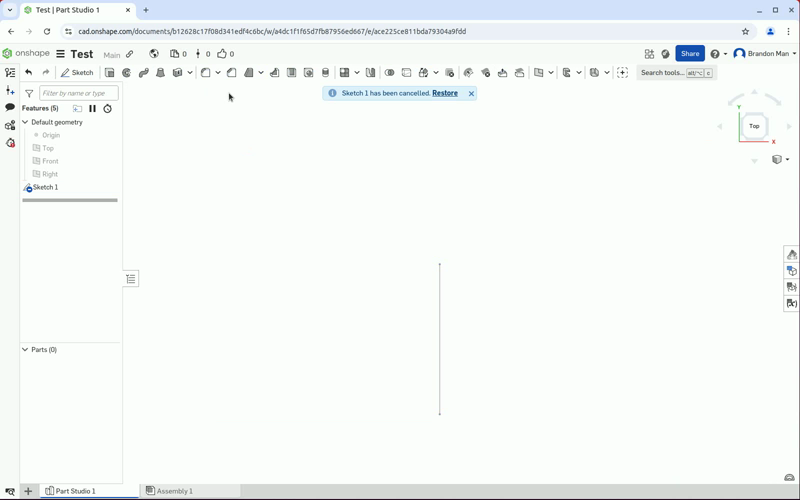
key(shift+h)
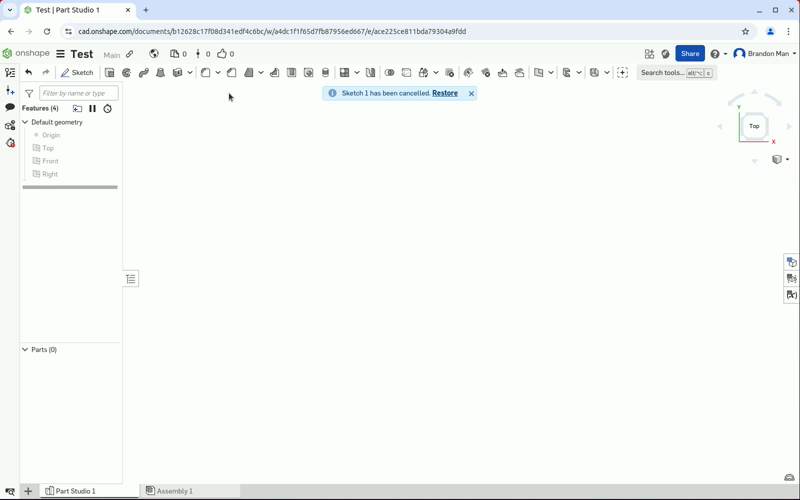
mouse_move(73, 352)
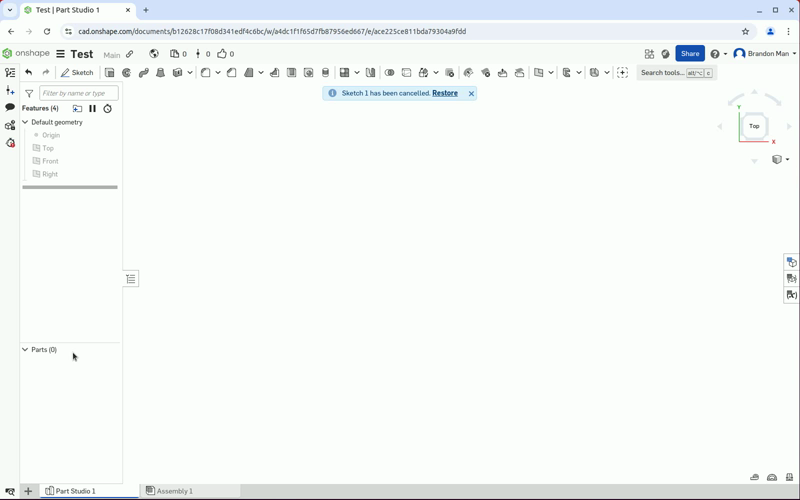
key(y)
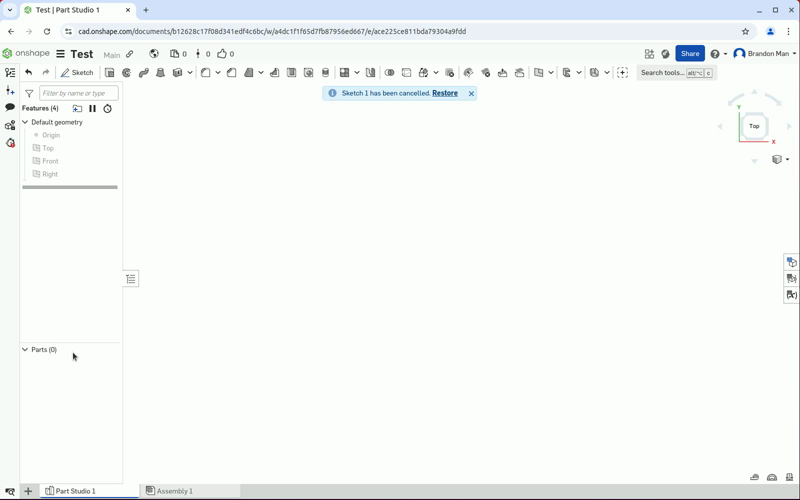
key(shift+p)
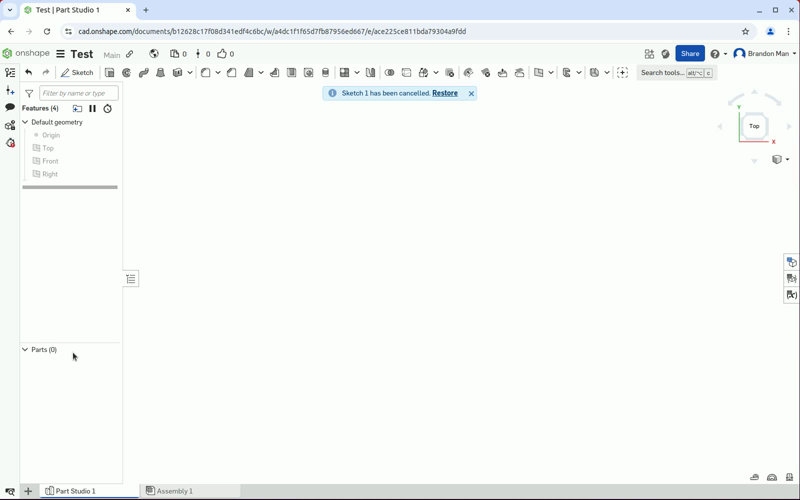
key(space)
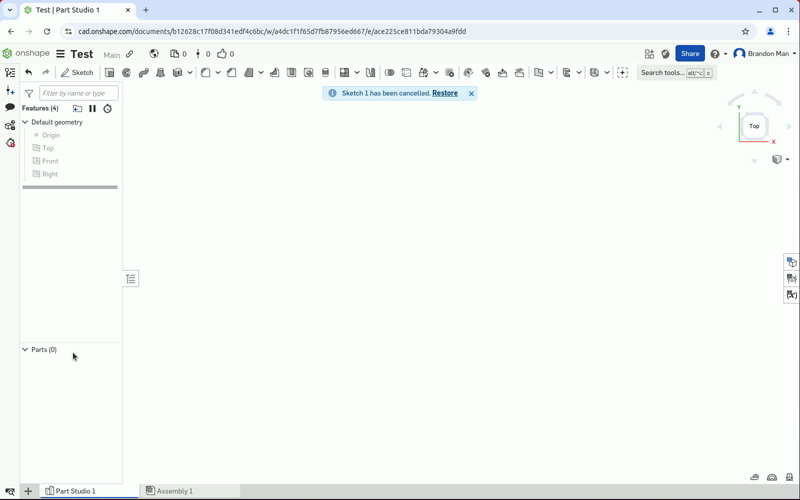
key_down(shift)
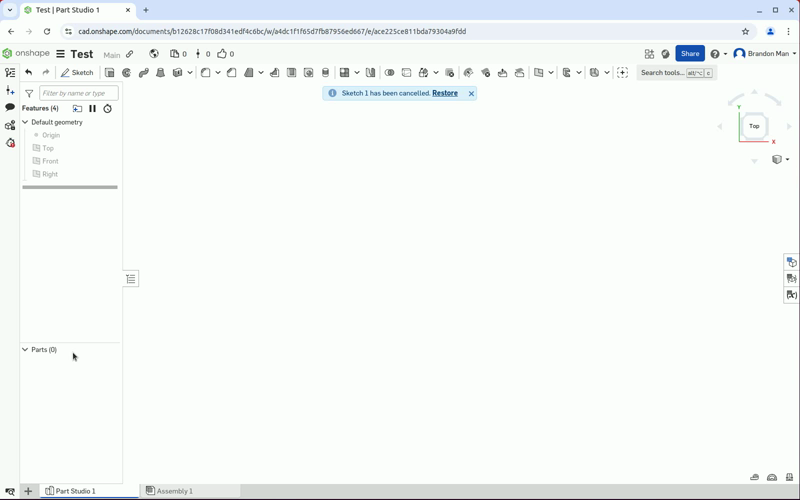
key(up)
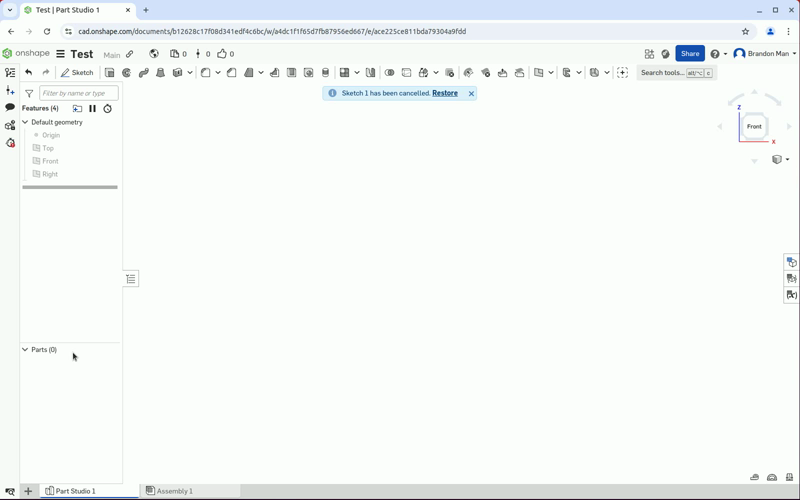
key_up(shift)
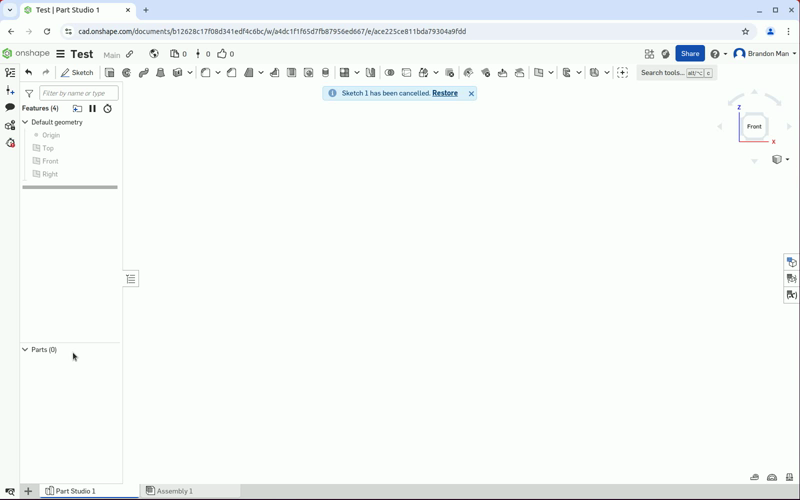
key(space)
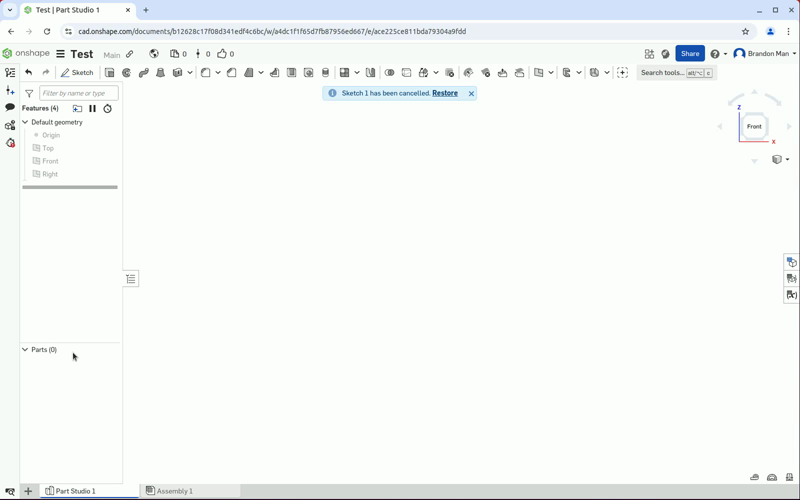
key_down(shift)
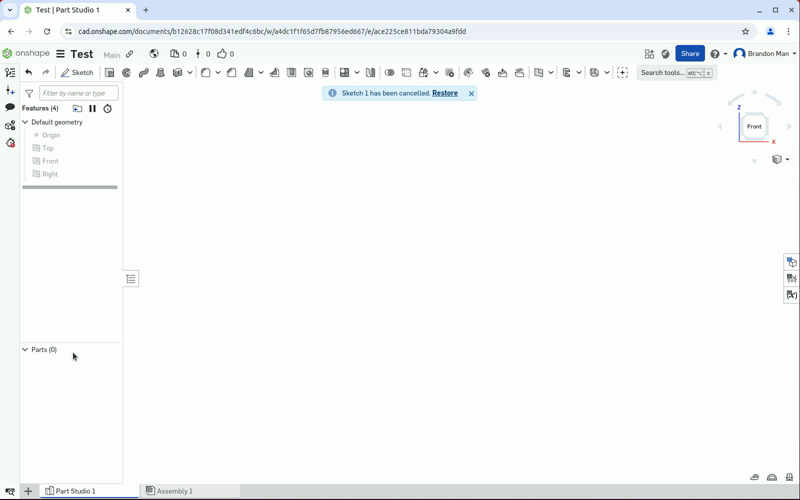
key(left)
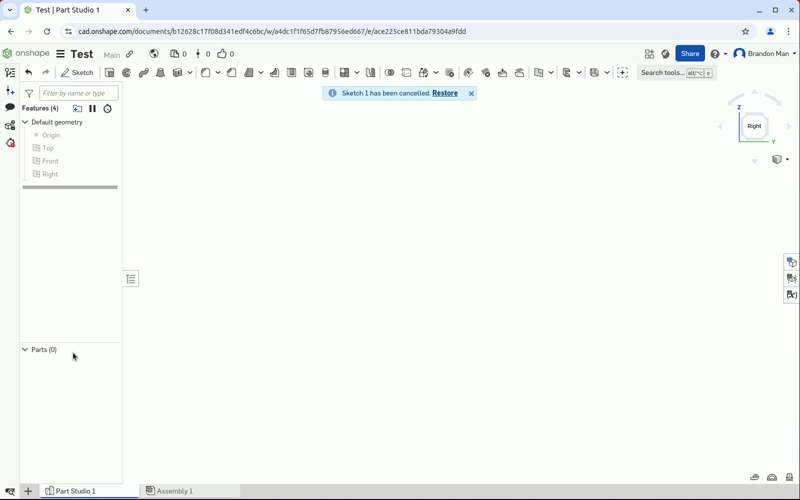
key_up(shift)
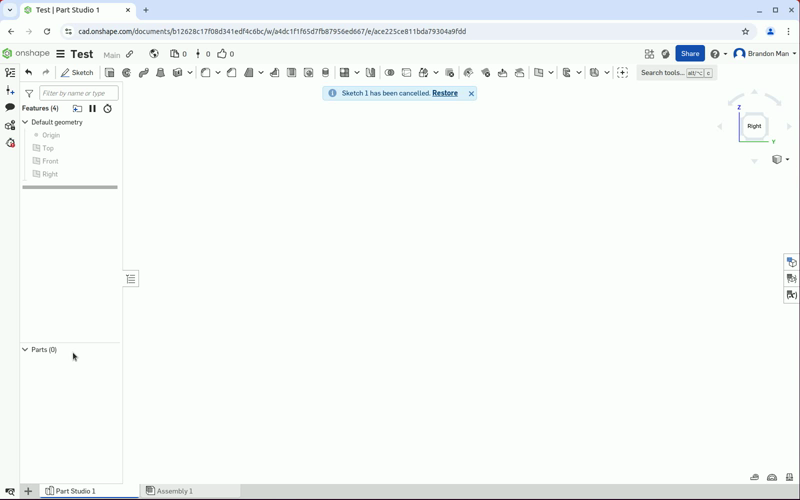
mouse_move(73, 352)
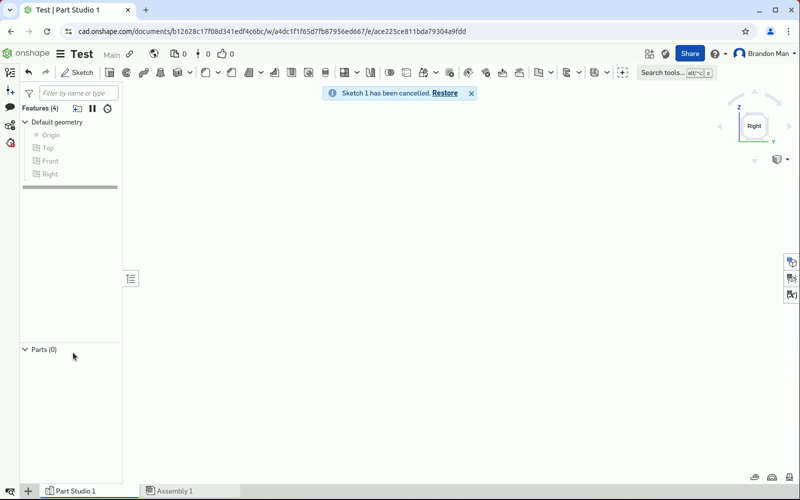
key(shift+y)
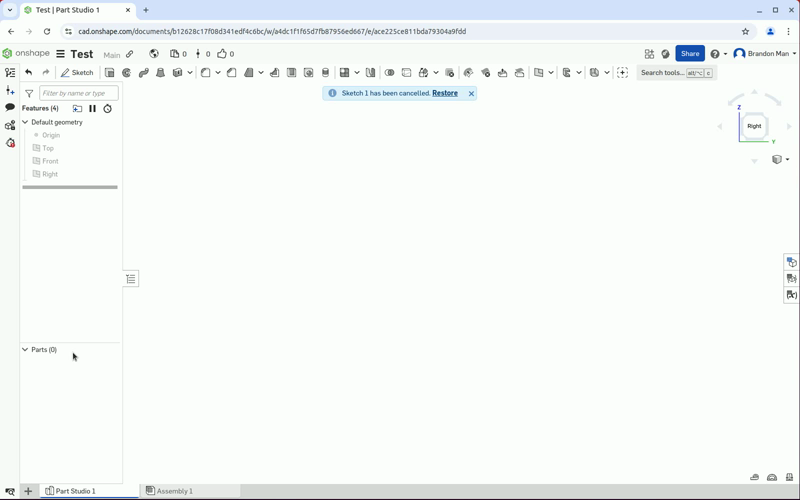
key(shift+s)
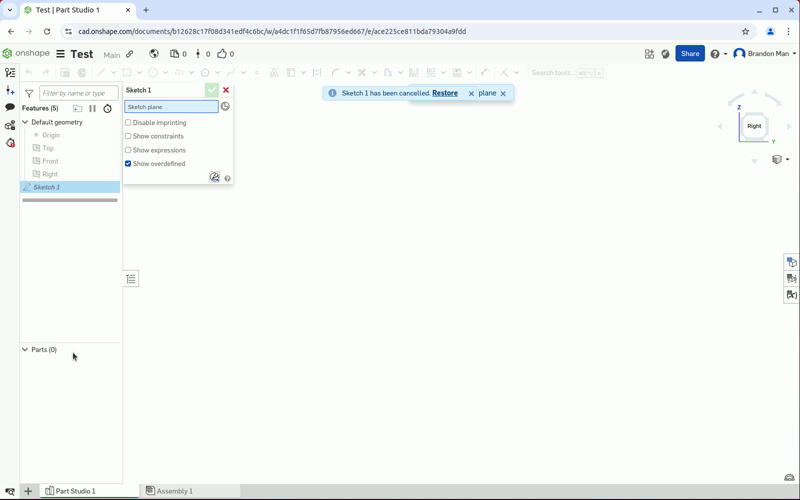
mouse_move(73, 176)
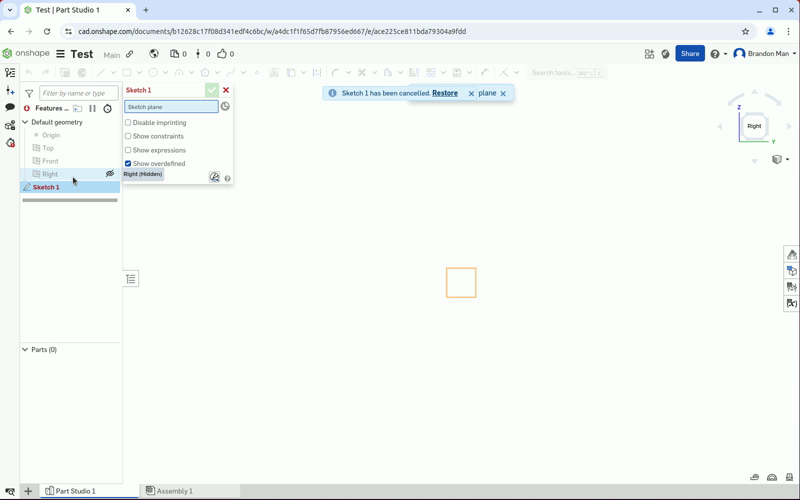
click(73, 176)
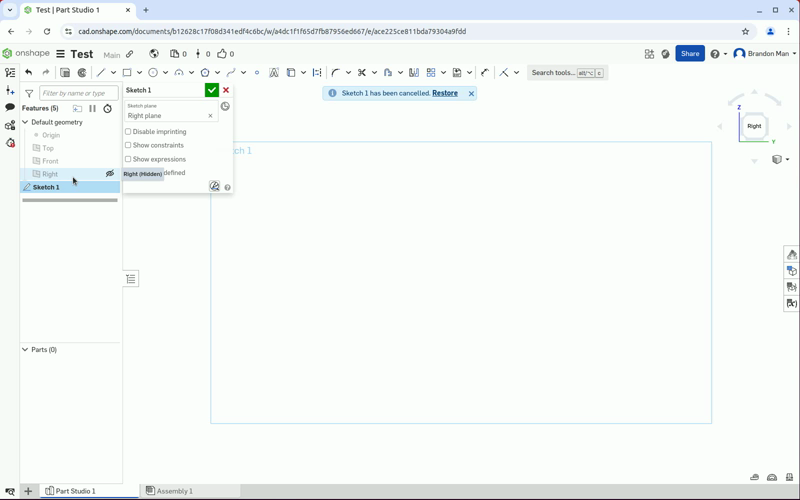
mouse_move(73, 352)
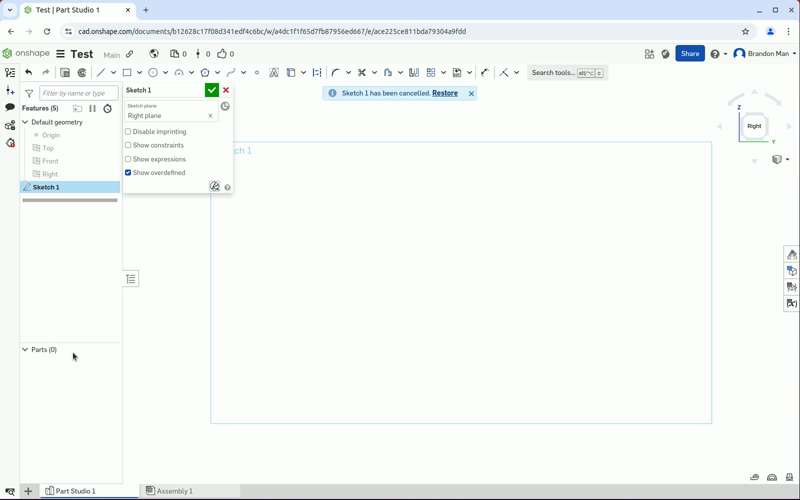
key(y)
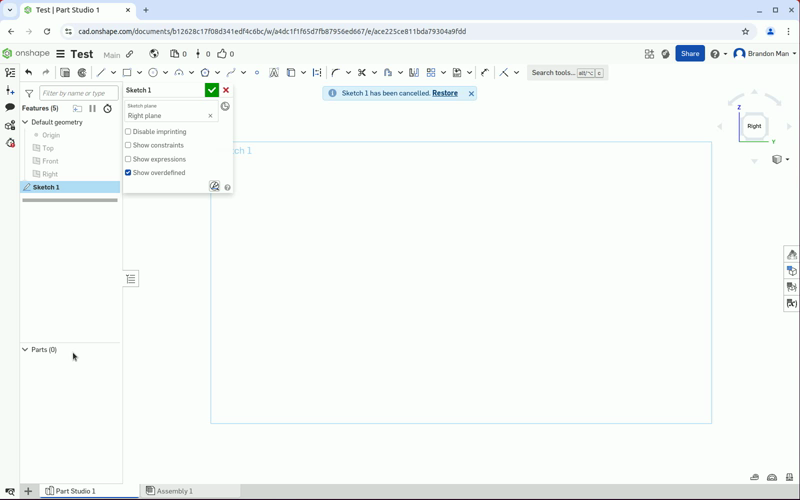
key(c)
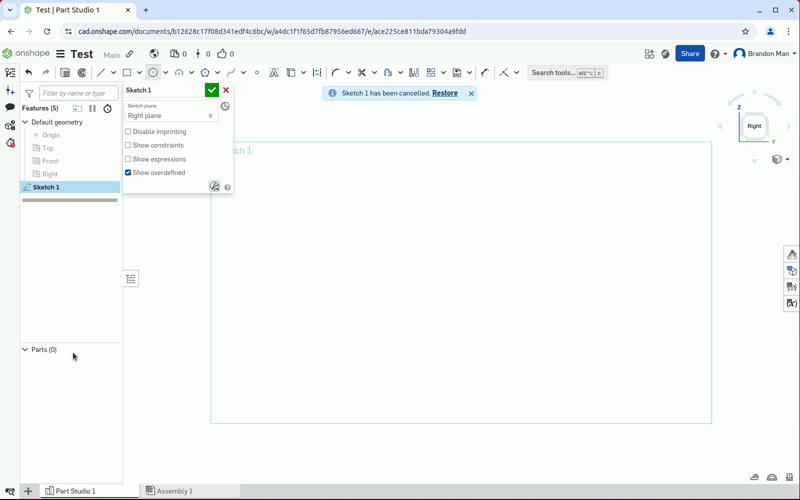
key_down(shift)
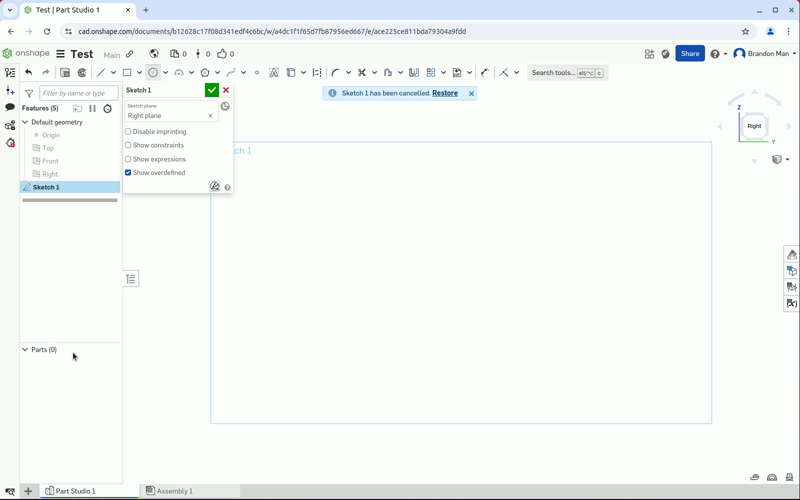
mouse_move(461, 282)
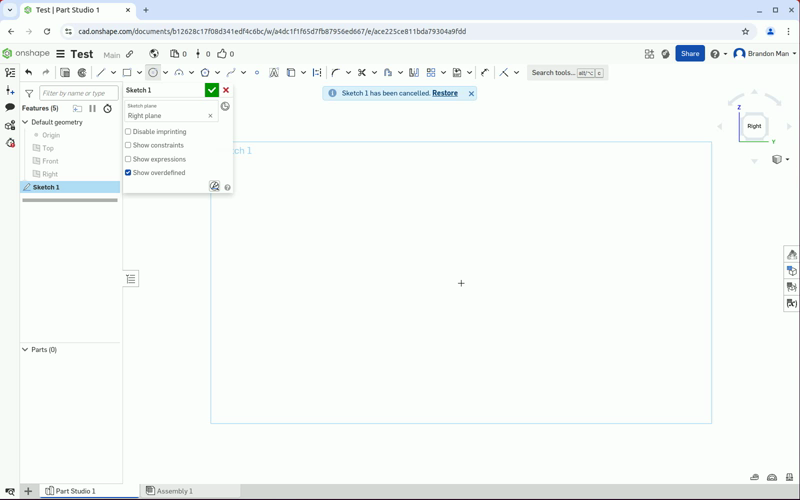
click(461, 282)
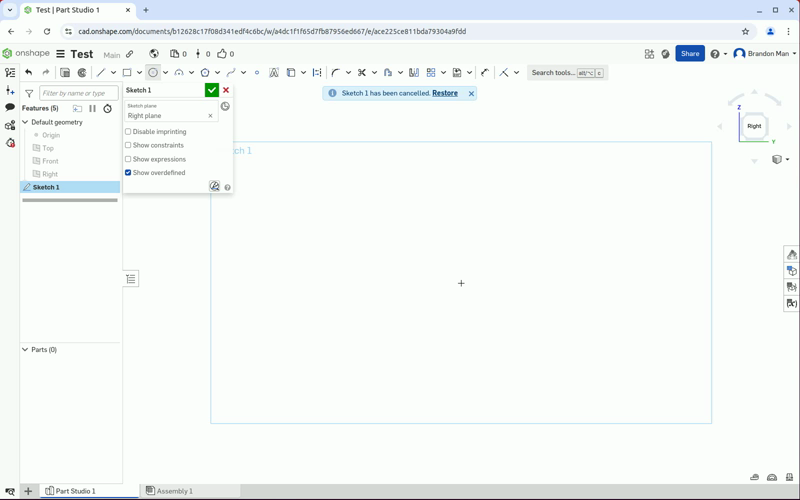
key_up(shift)
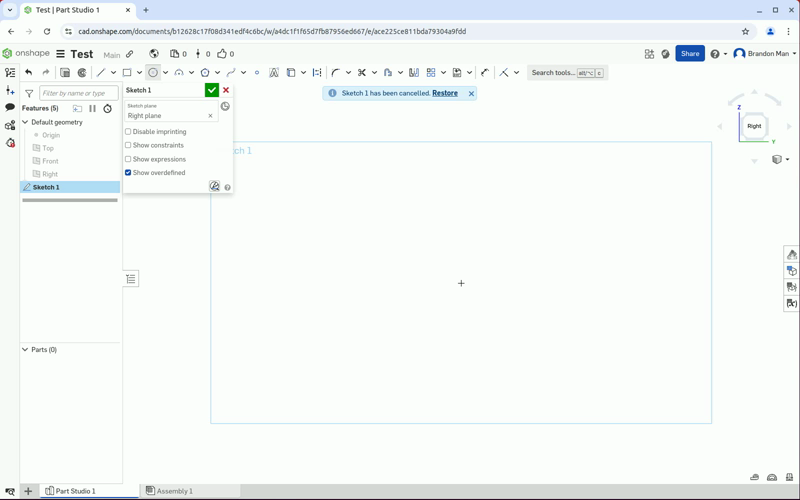
mouse_move(556, 282)
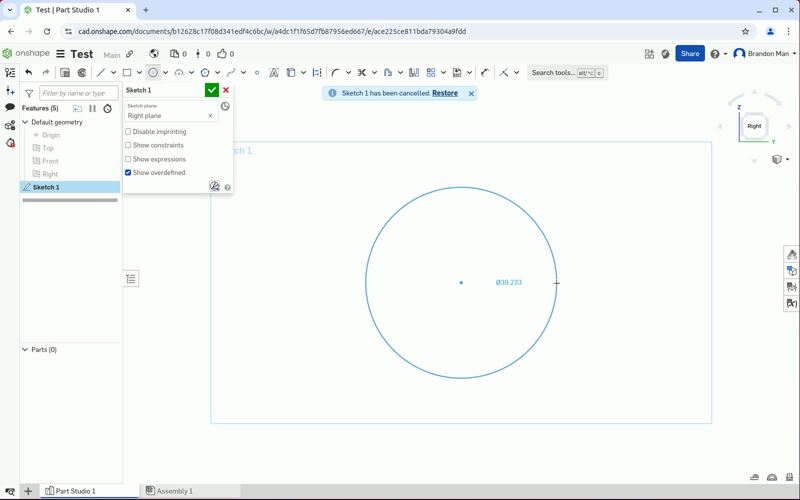
click(556, 282)
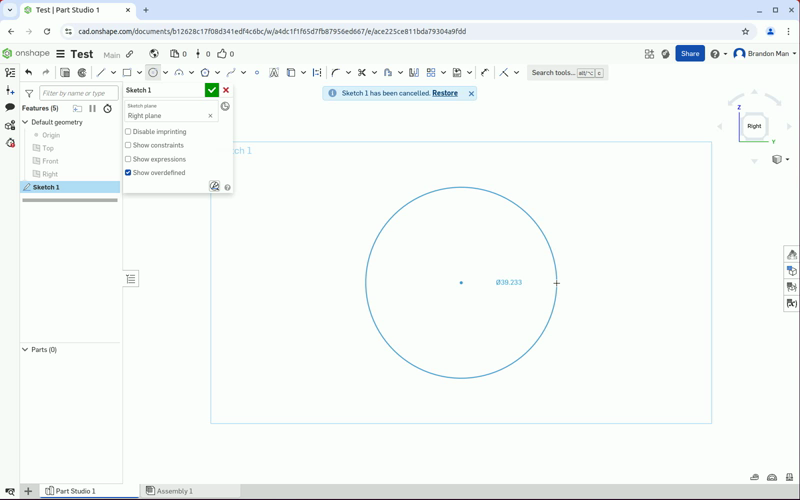
key(esc)
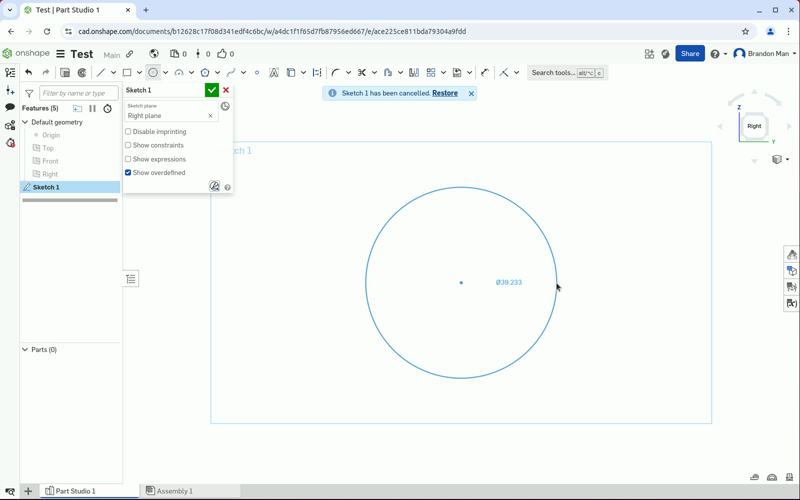
mouse_move(448, 262)
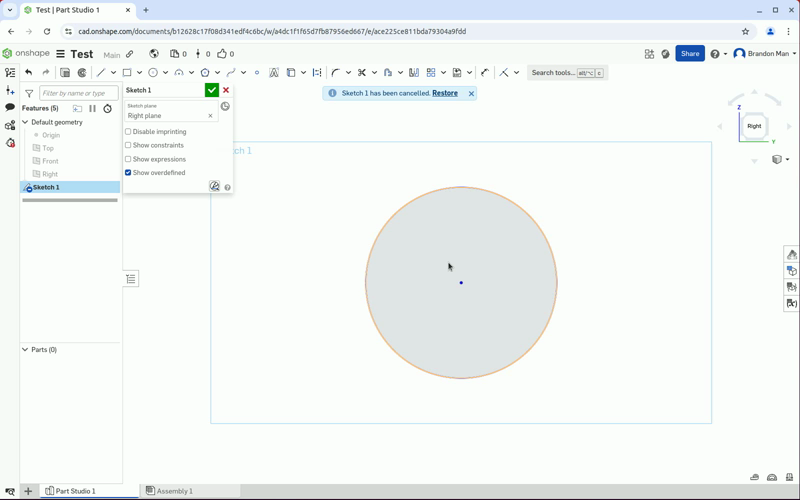
click(448, 262)
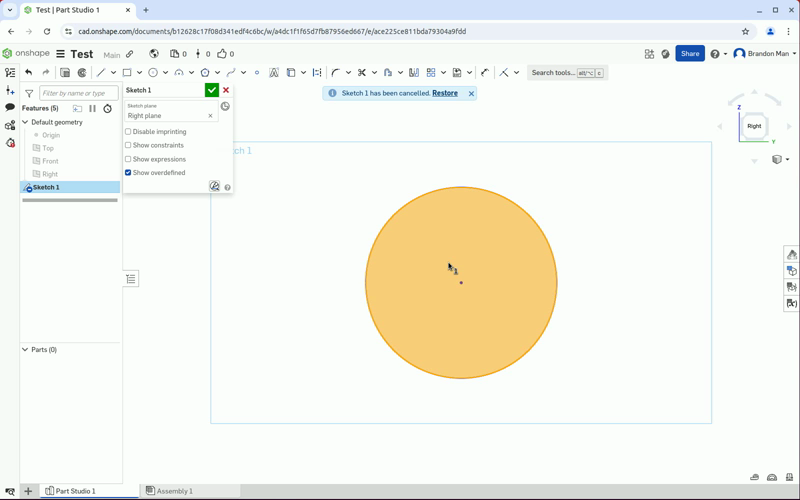
mouse_move(73, 352)
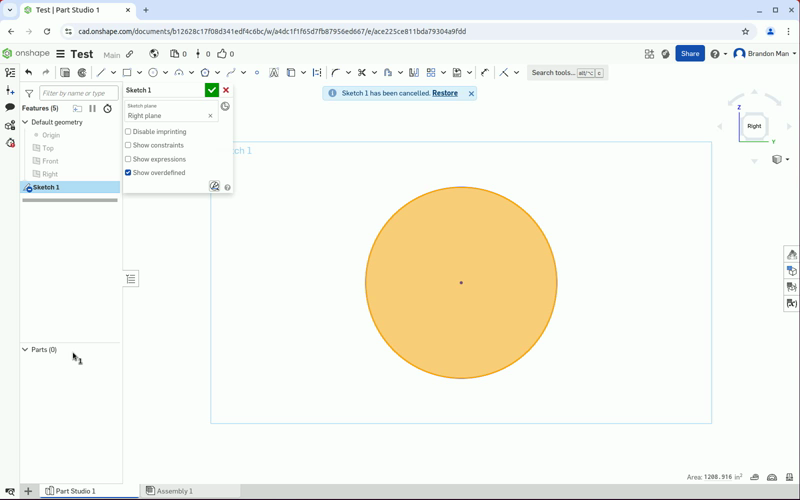
key(shift+y)
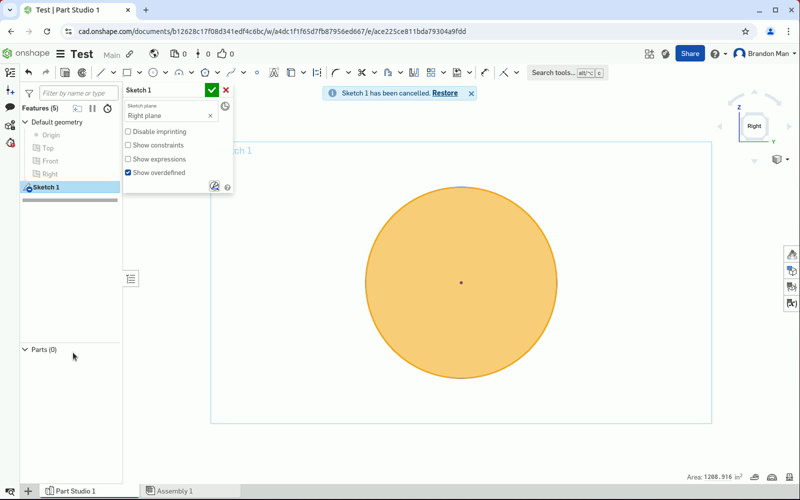
key(shift+e)
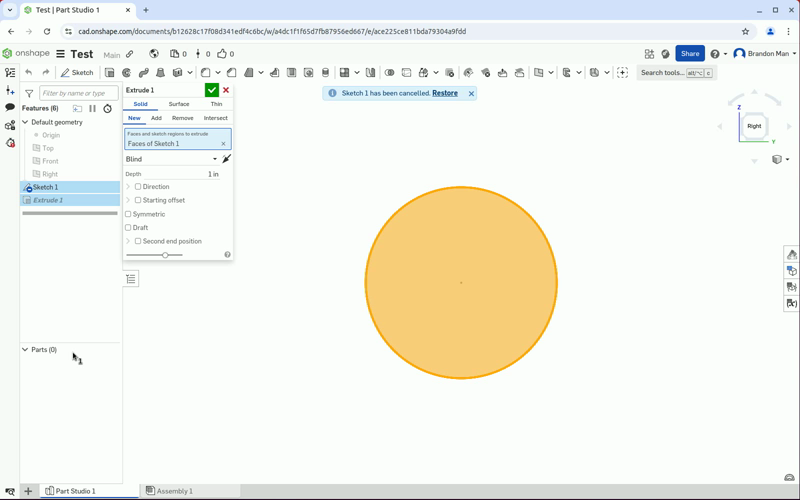
mouse_move(143, 106)
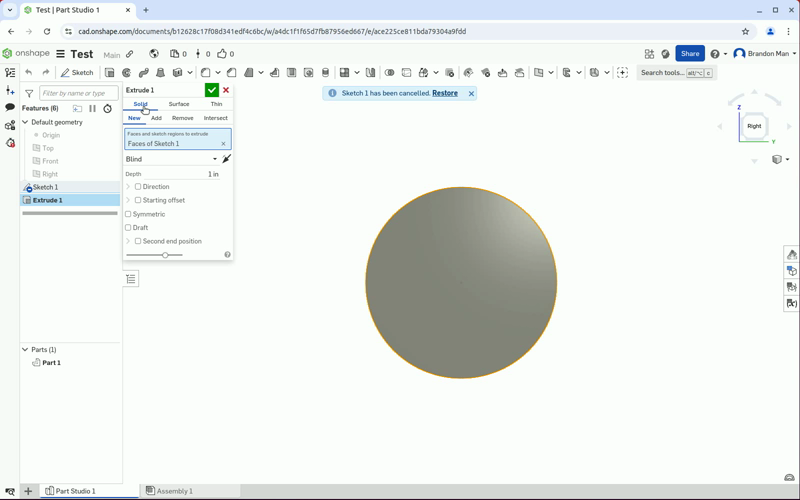
click(143, 106)
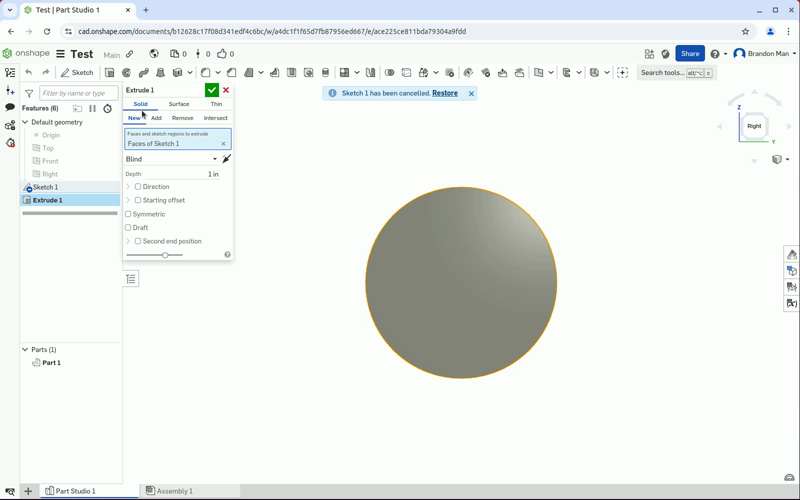
mouse_move(137, 120)
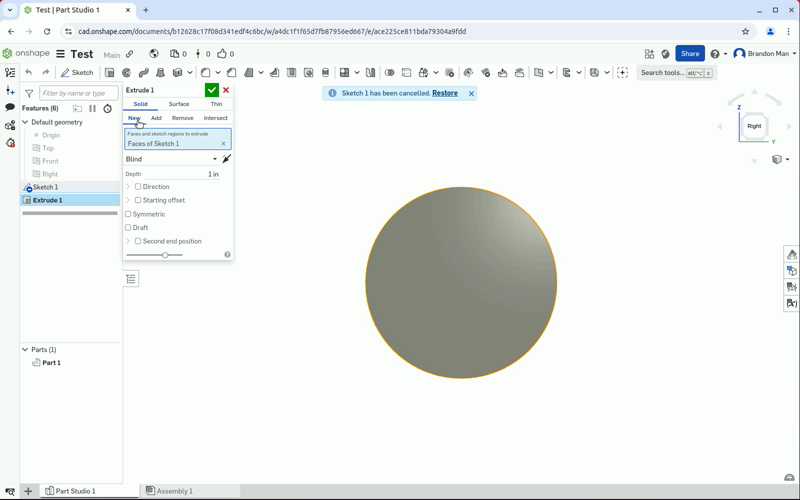
click(137, 120)
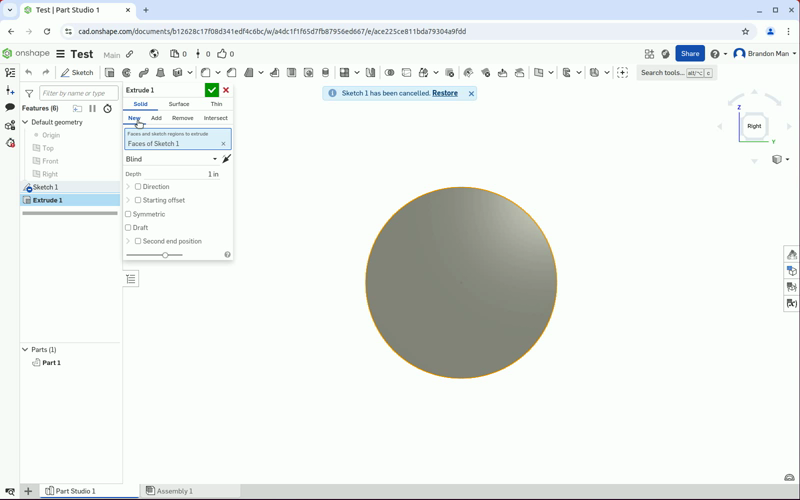
key(tab, 4)
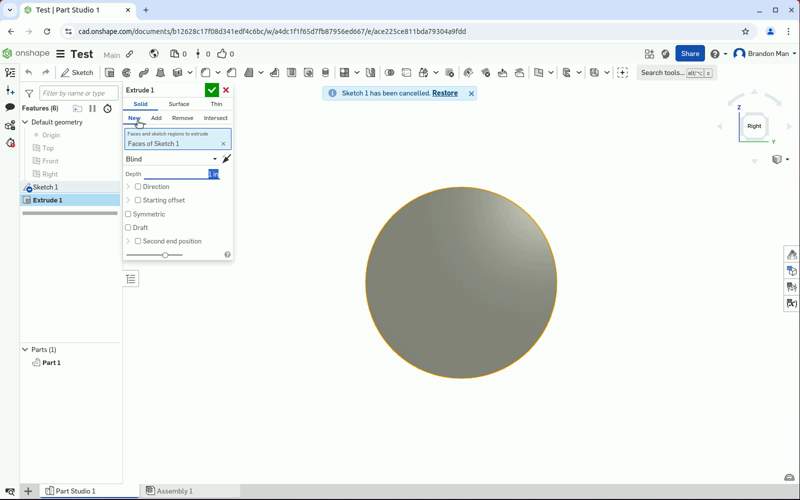
text(23.108)
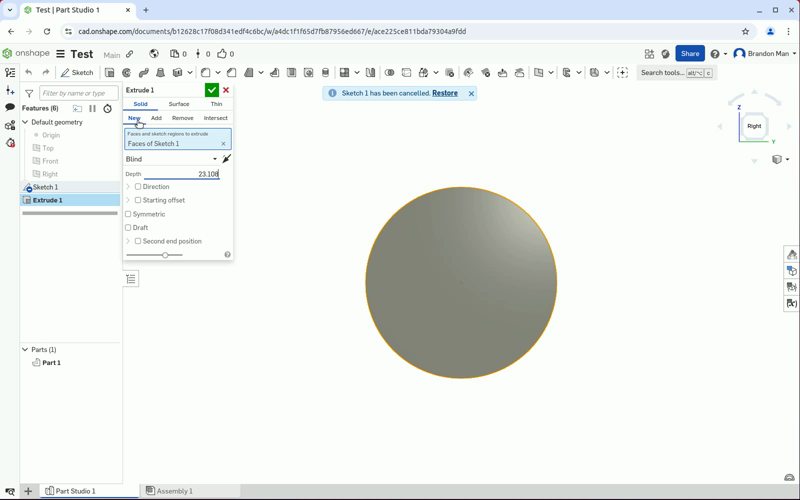
key(enter)
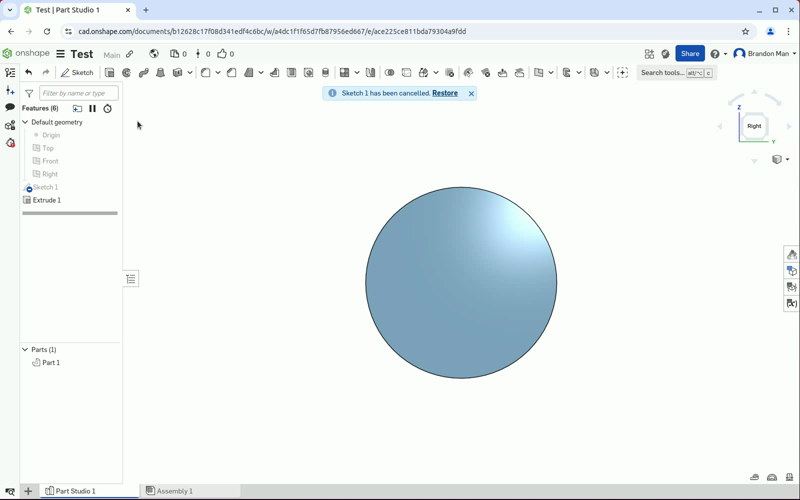
key(shift+h)
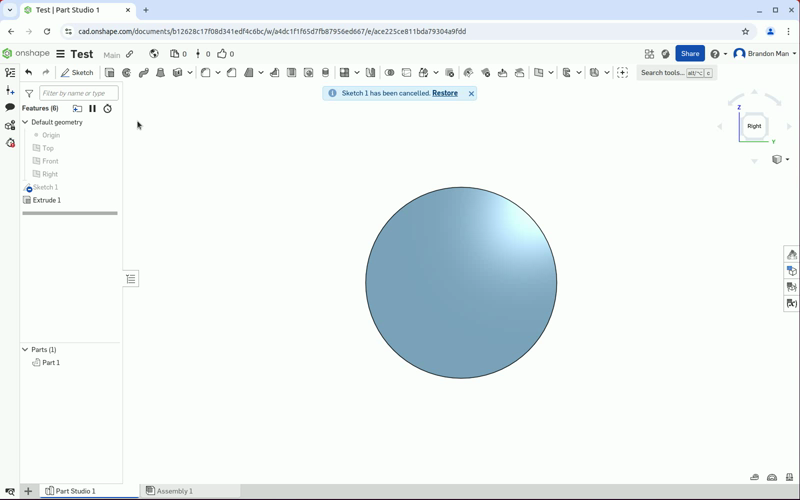
key(shift+h)
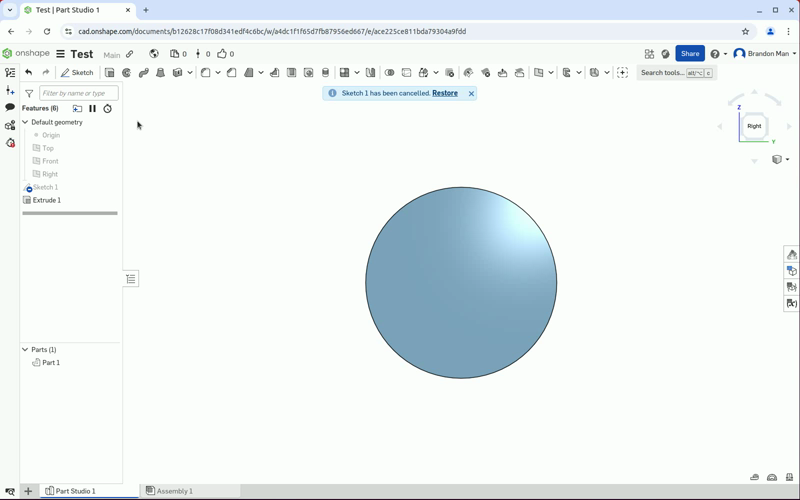
mouse_move(73, 189)
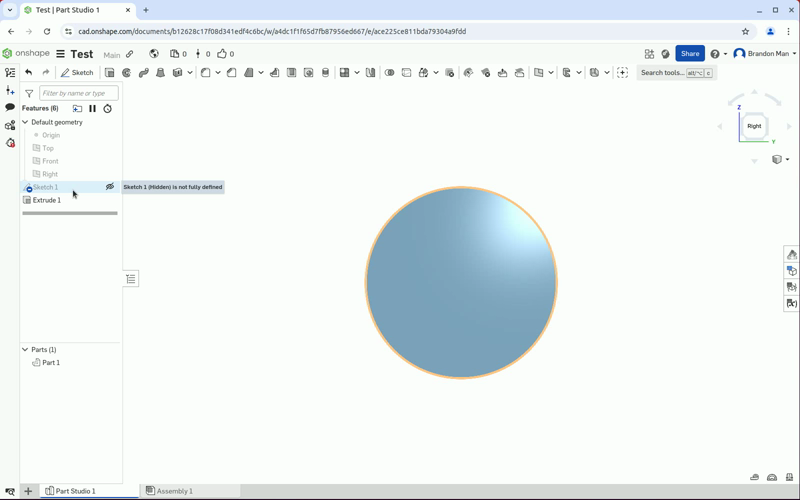
click(73, 189)
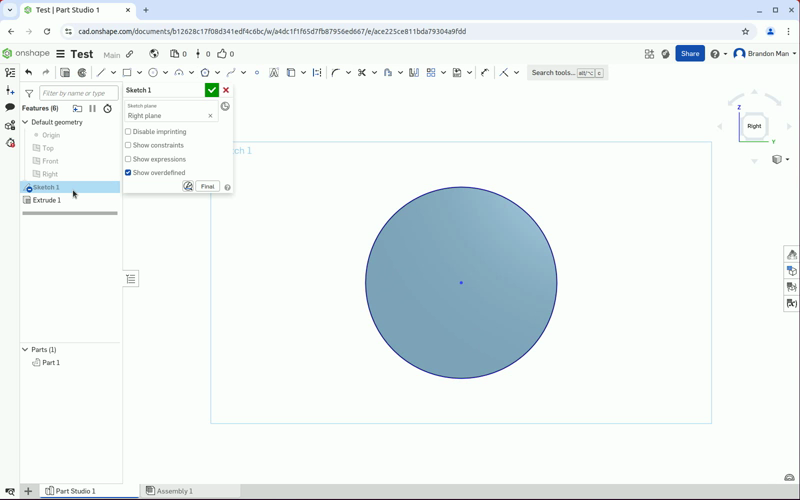
mouse_move(229, 92)
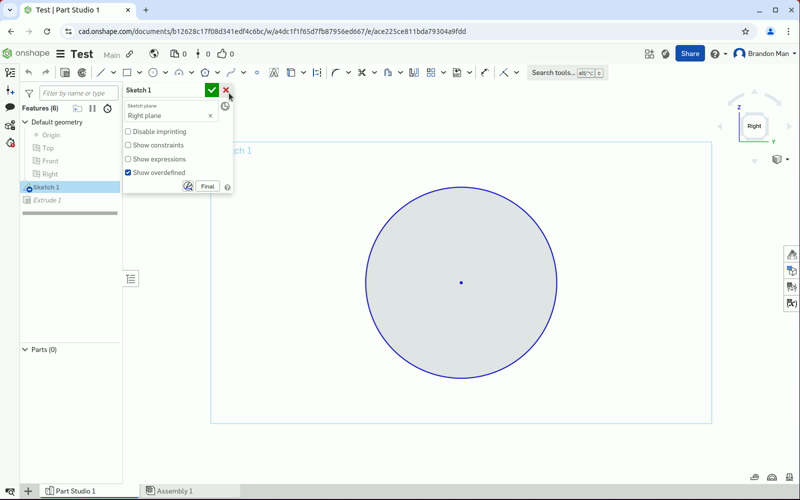
click(229, 92)
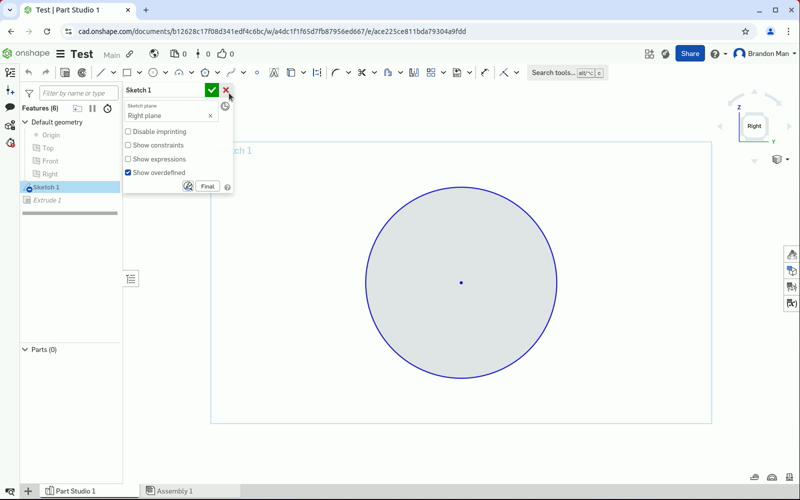
key(shift+s)
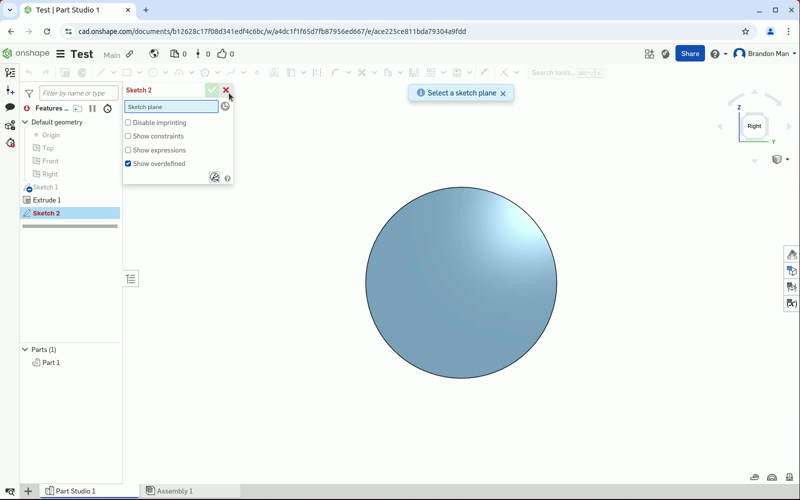
mouse_move(73, 176)
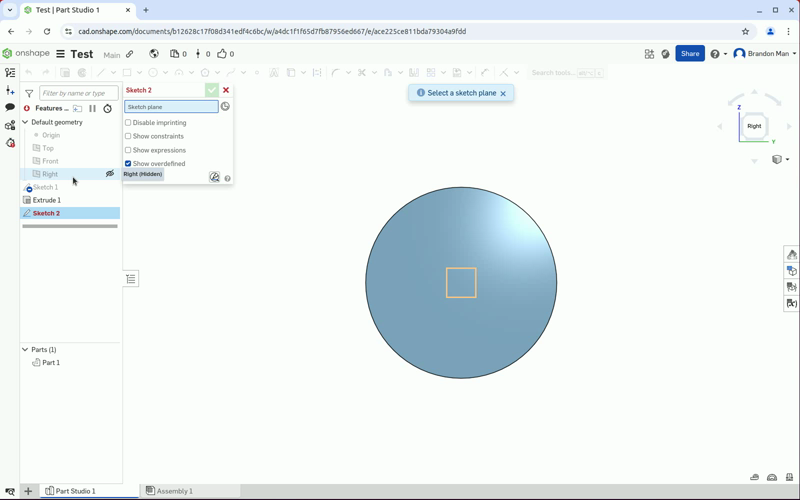
click(73, 176)
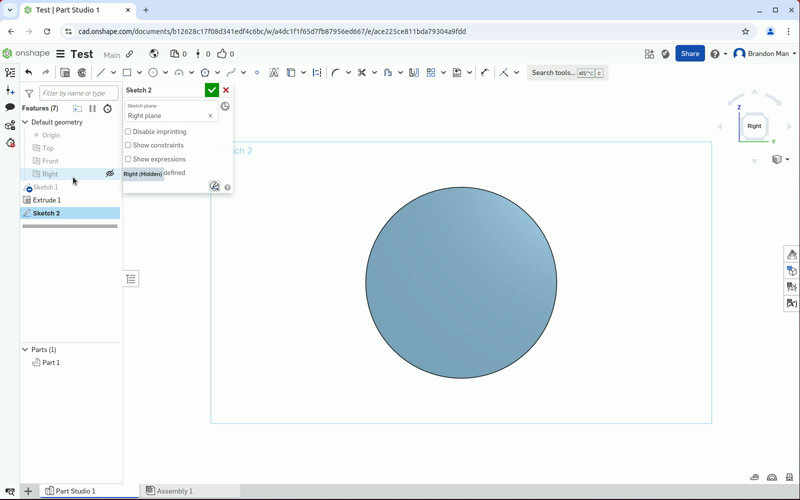
mouse_move(73, 352)
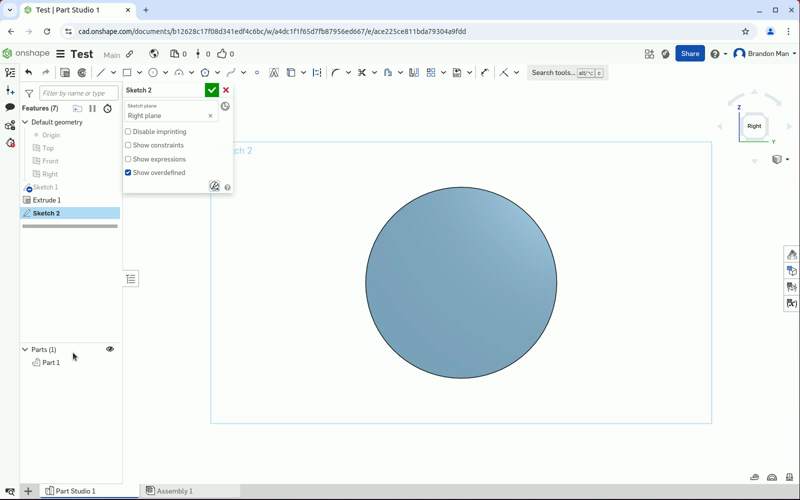
key(y)
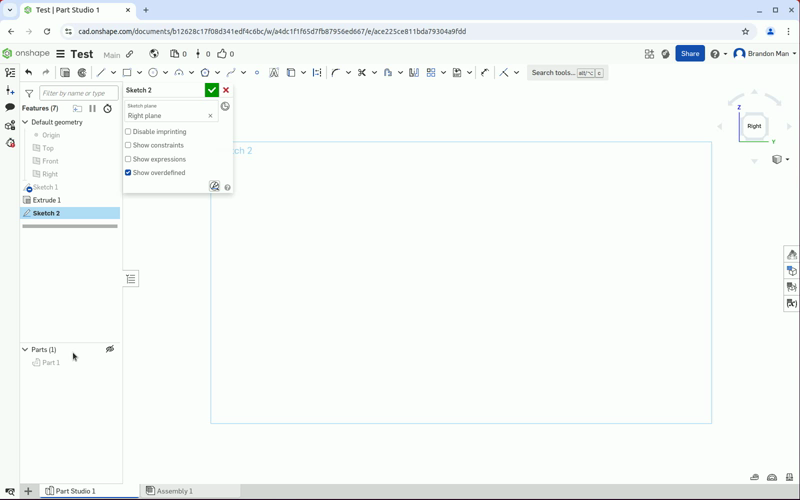
key(c)
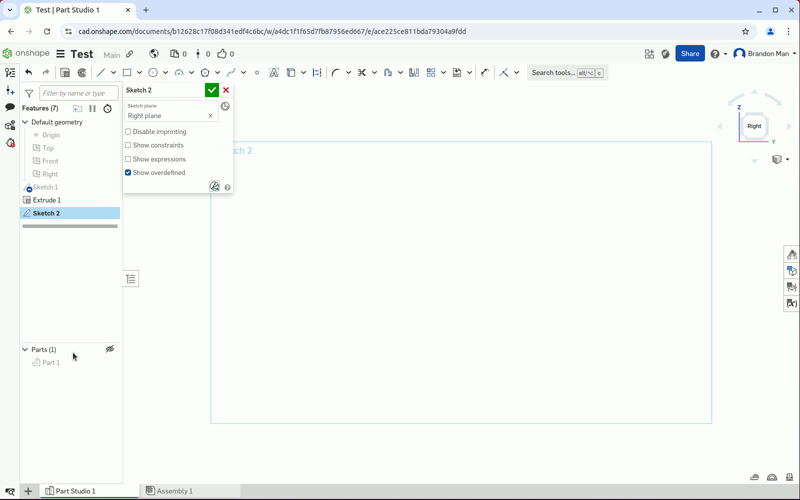
key_down(shift)
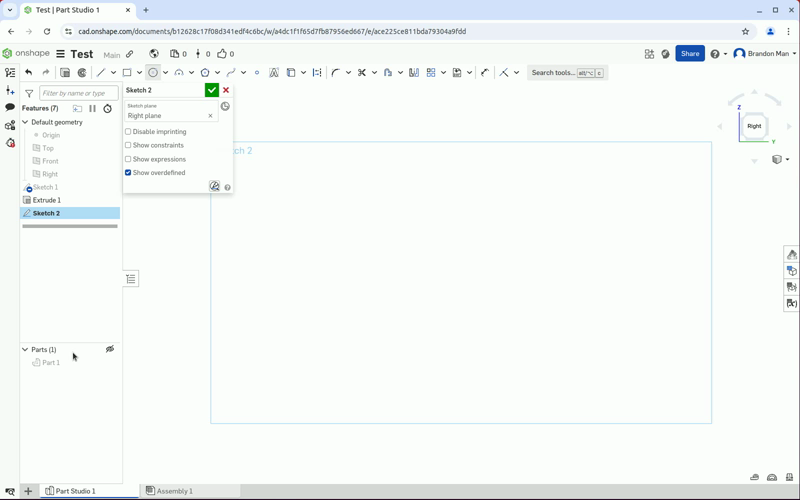
mouse_move(461, 282)
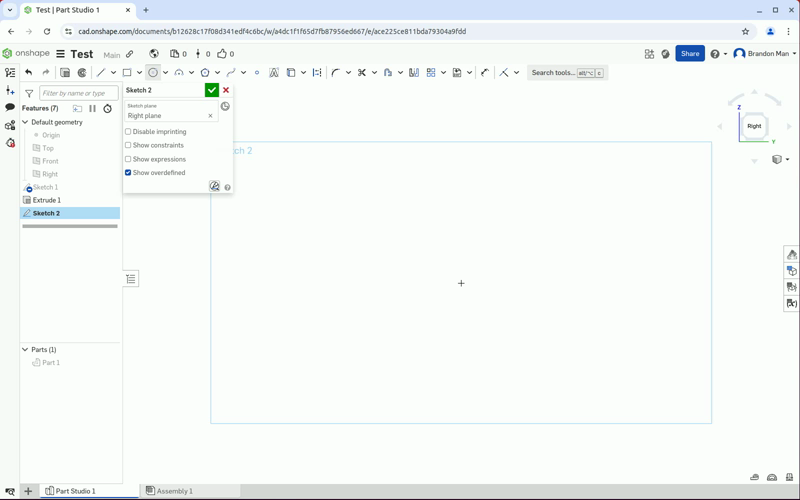
click(461, 282)
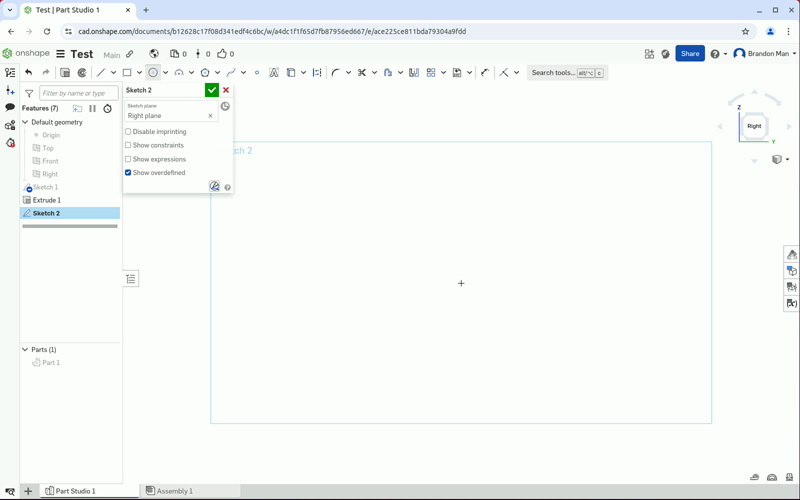
key_up(shift)
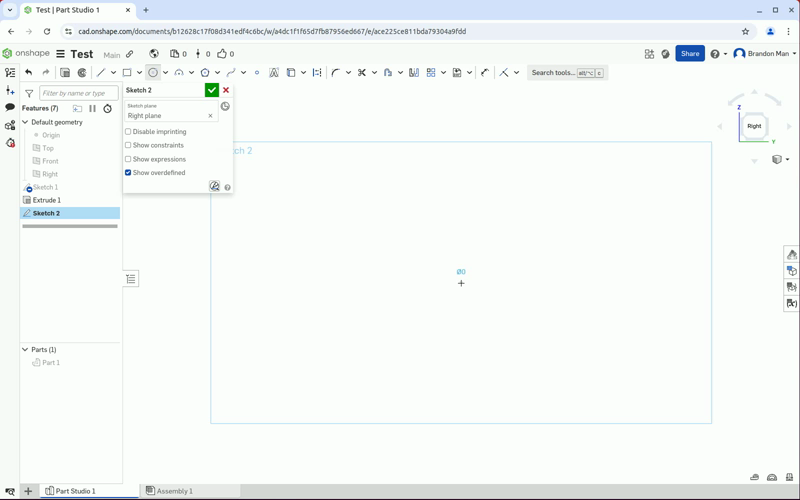
mouse_move(556, 282)
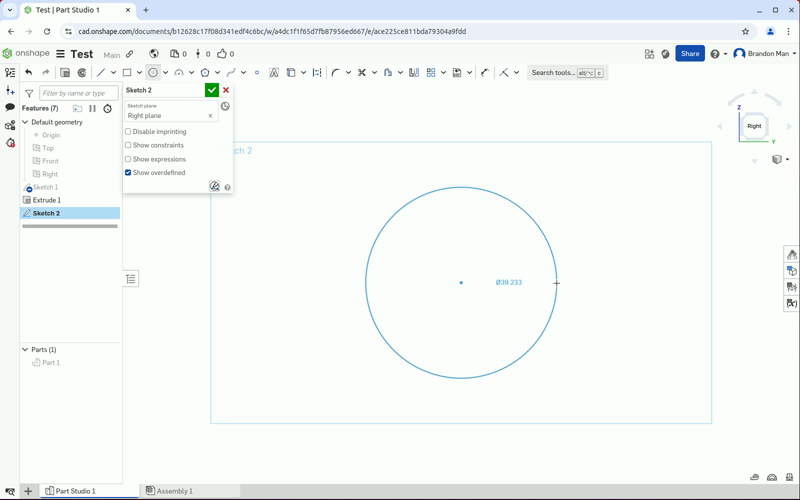
click(556, 282)
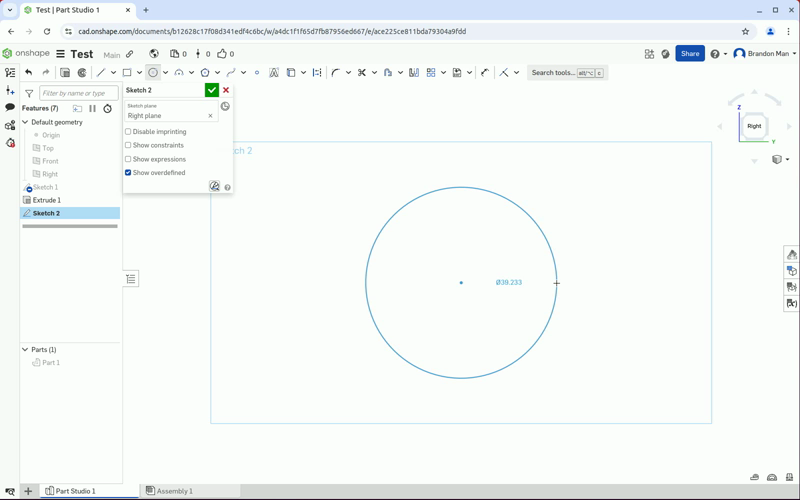
key(esc)
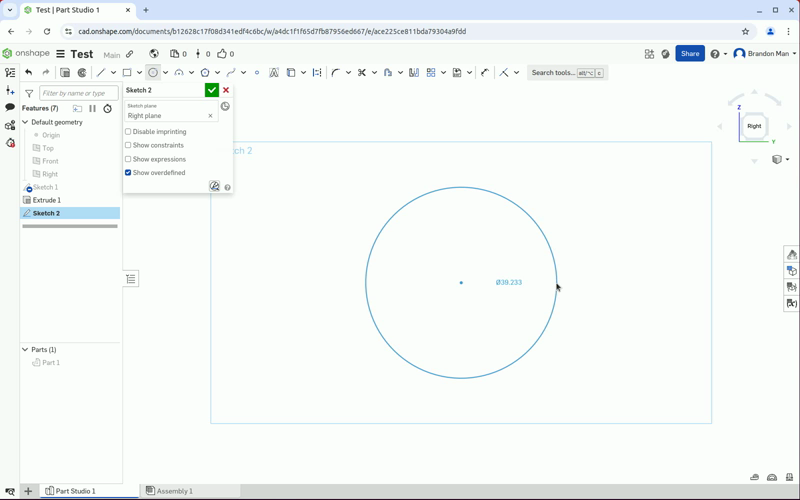
mouse_move(454, 243)
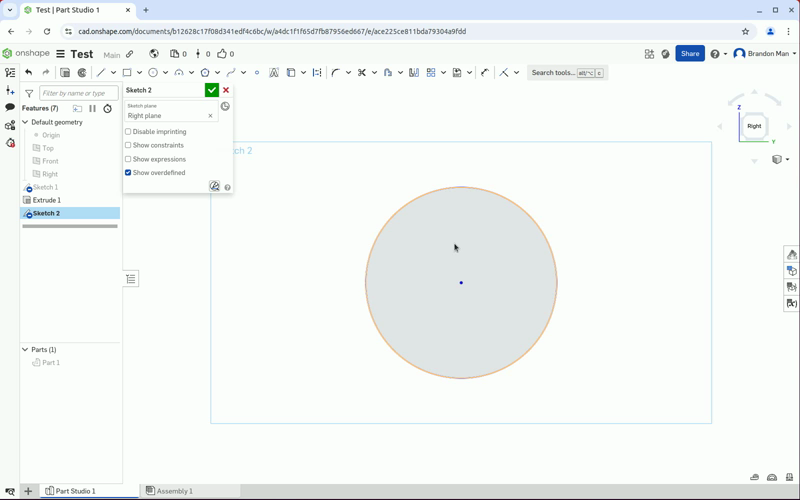
click(454, 243)
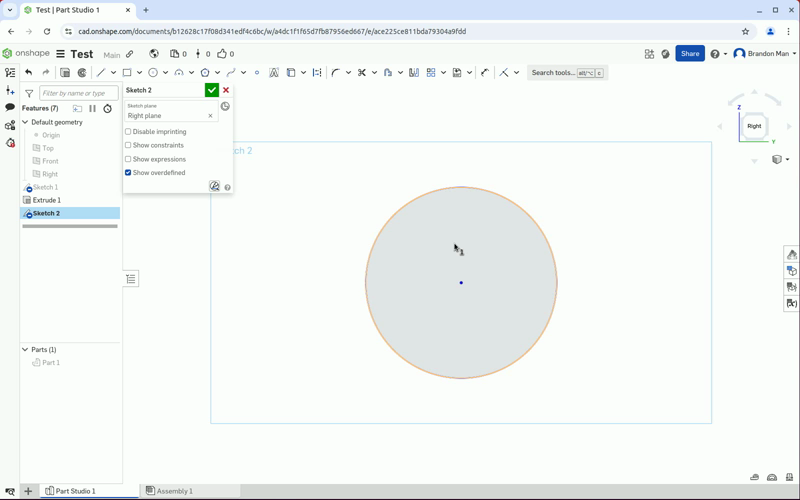
mouse_move(73, 352)
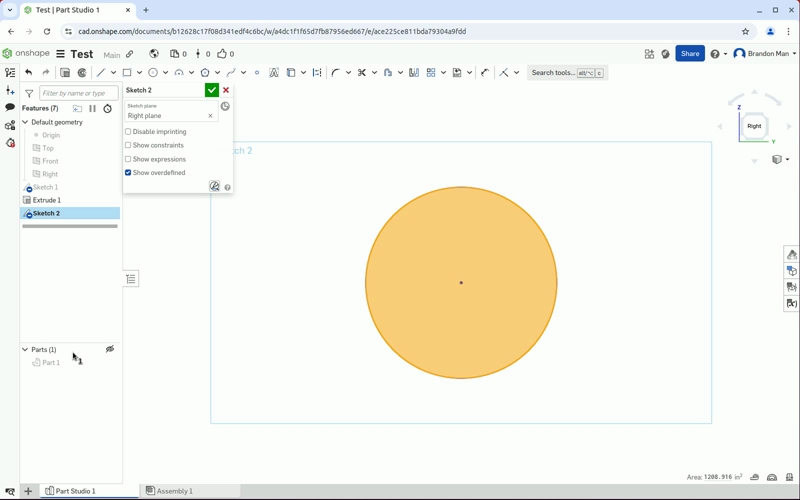
key(shift+y)
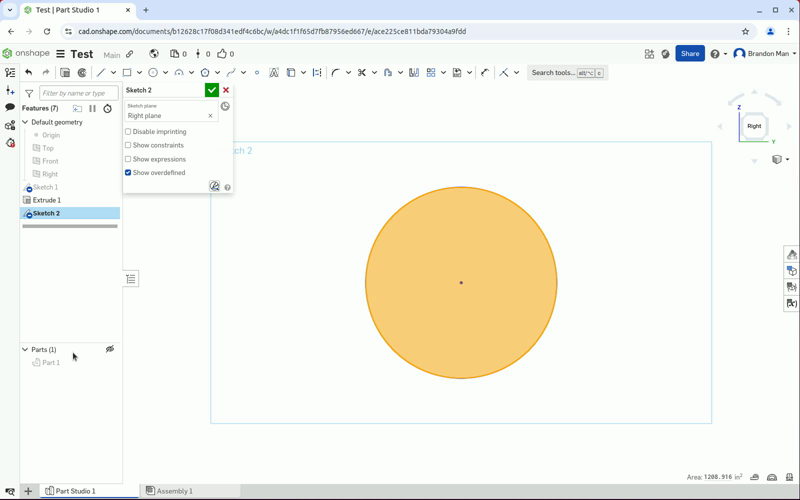
key(shift+e)
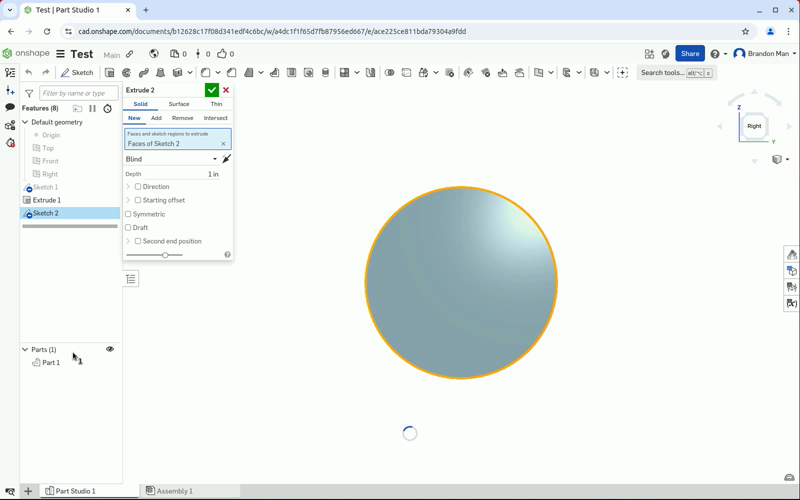
mouse_move(143, 106)
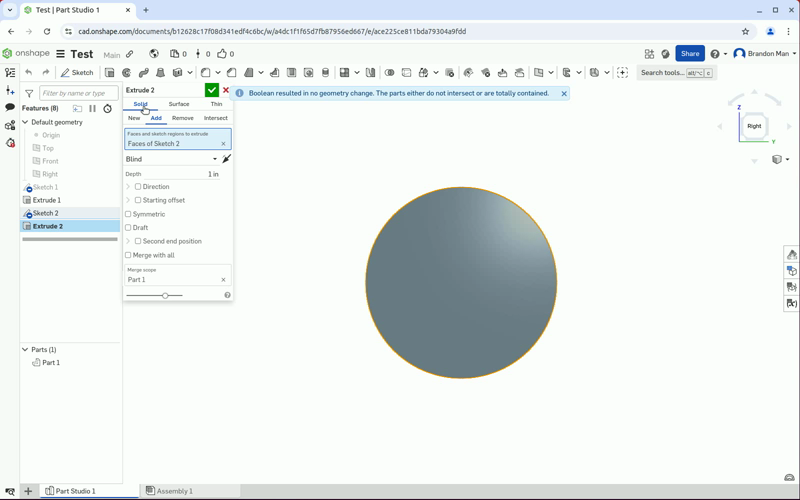
click(143, 106)
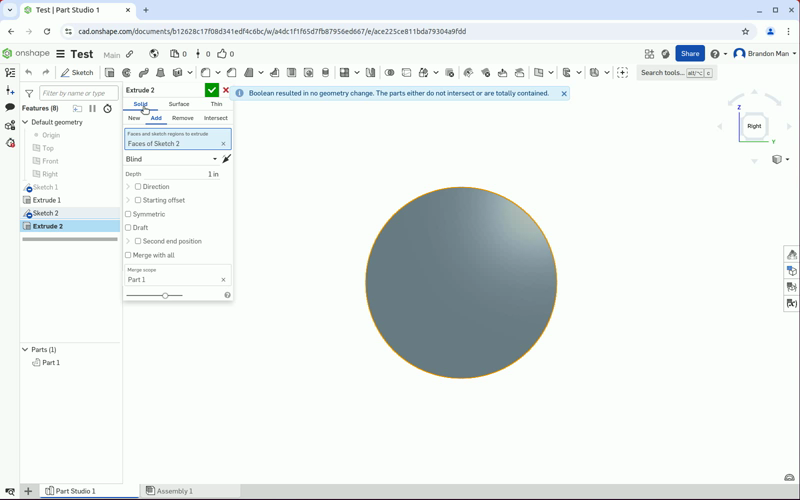
mouse_move(137, 120)
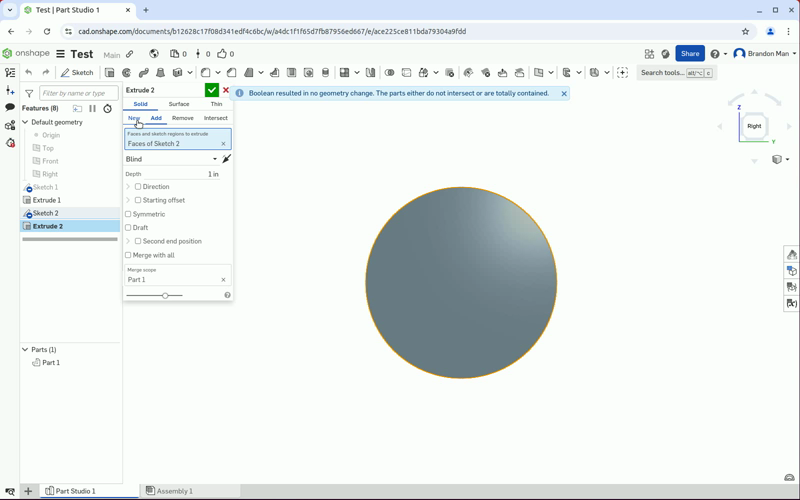
click(137, 120)
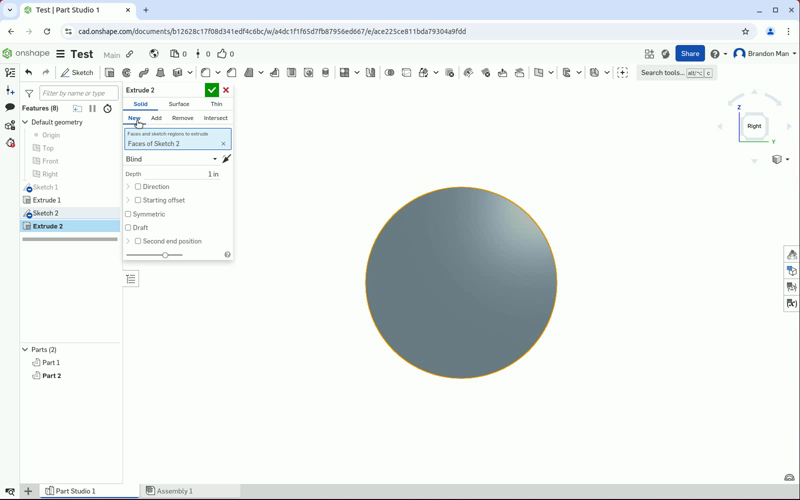
key(tab, 4)
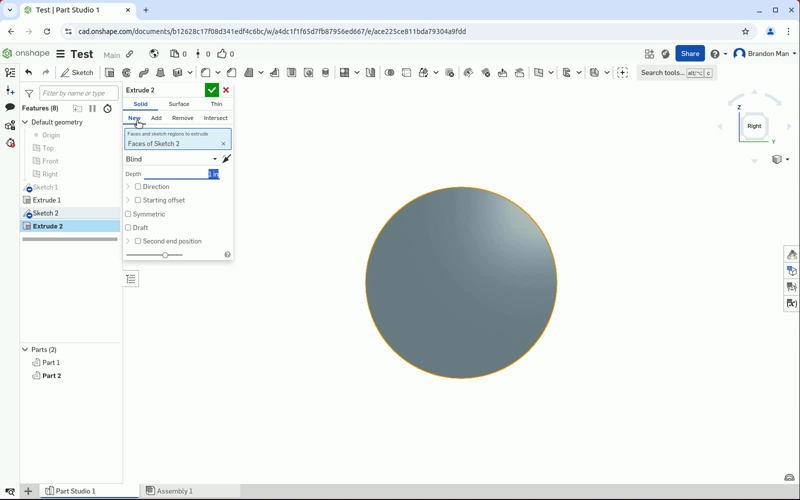
text(23.108)
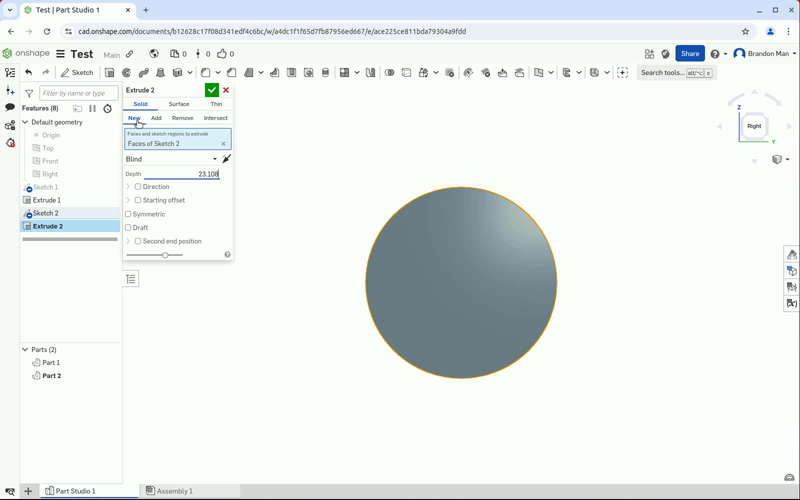
key(enter)
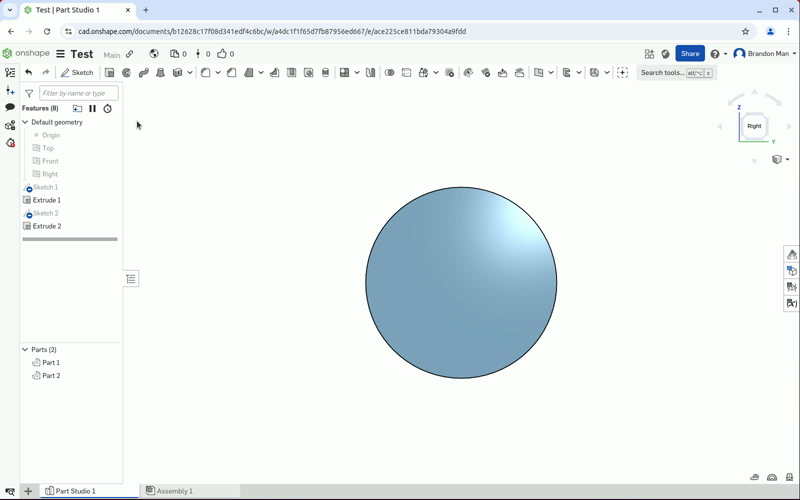
key(shift+h)
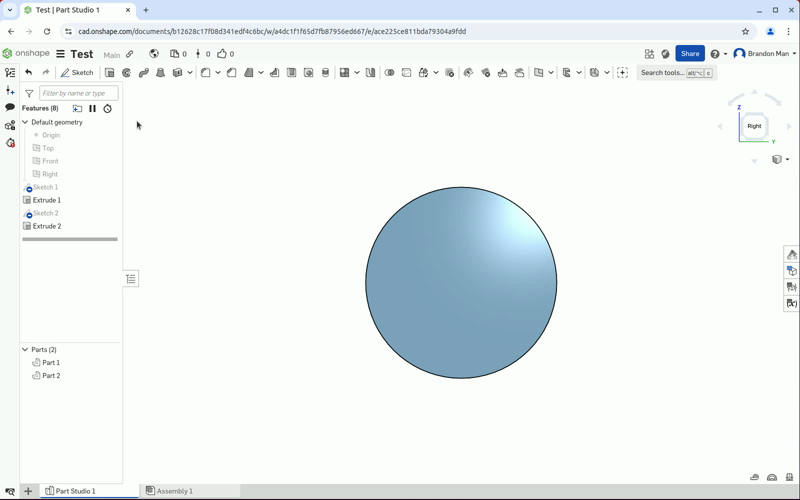
key(shift+h)
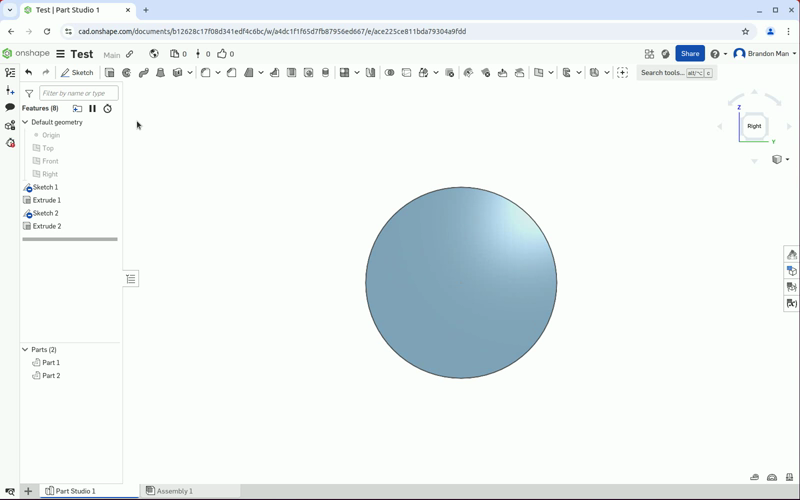
key(shift+7)
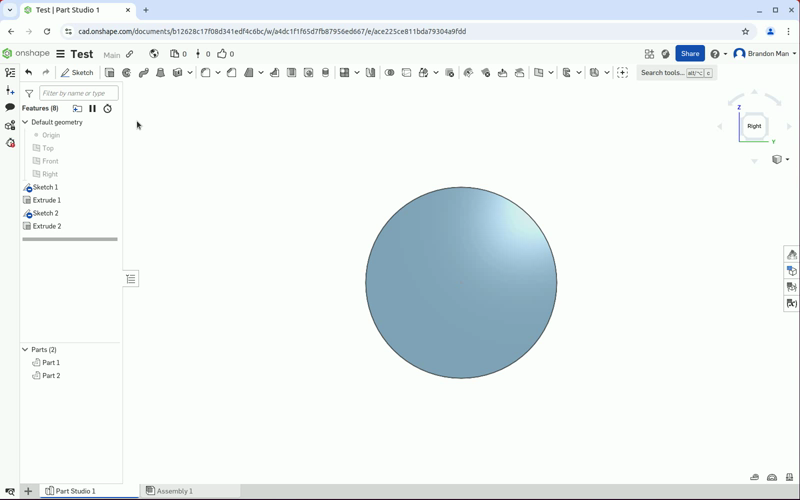
key(right, 2)
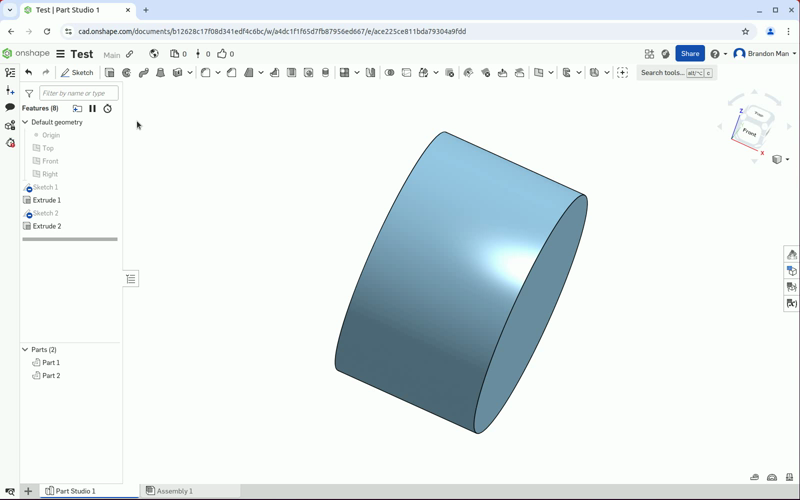
key(down, 2)
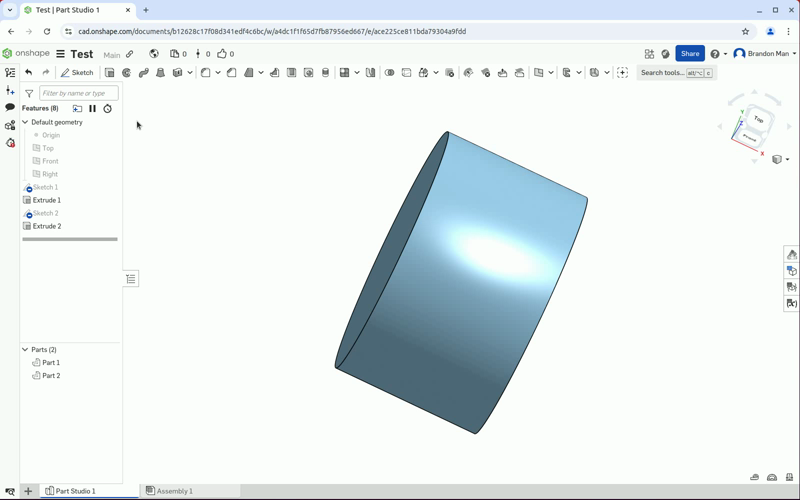
key(up, 2)
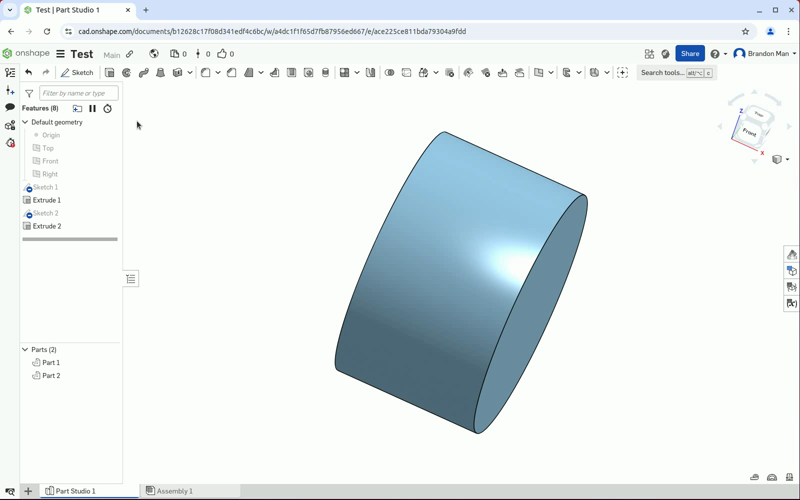
key(left, 2)
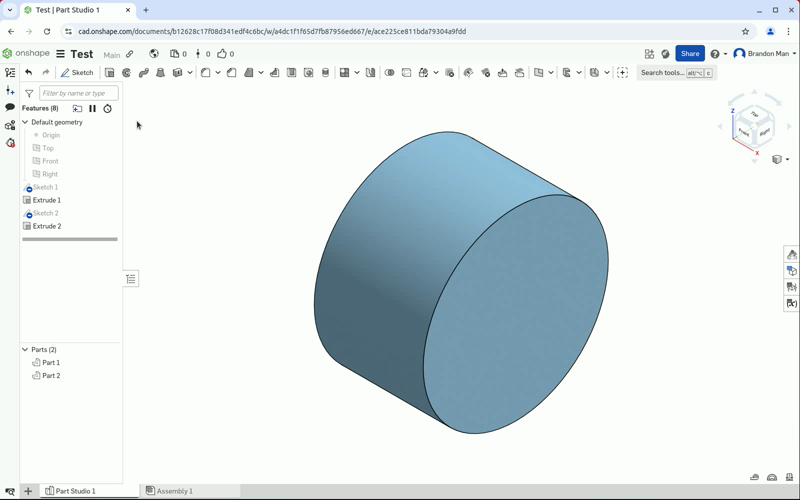
mouse_move(73, 189)
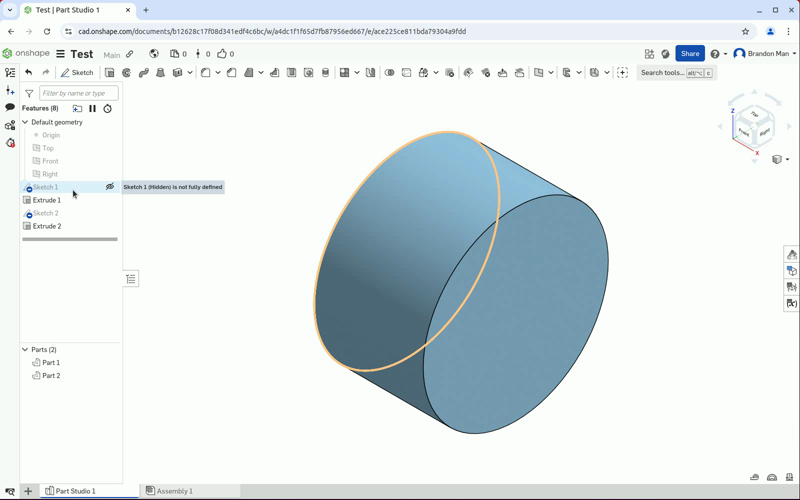
click(73, 189)